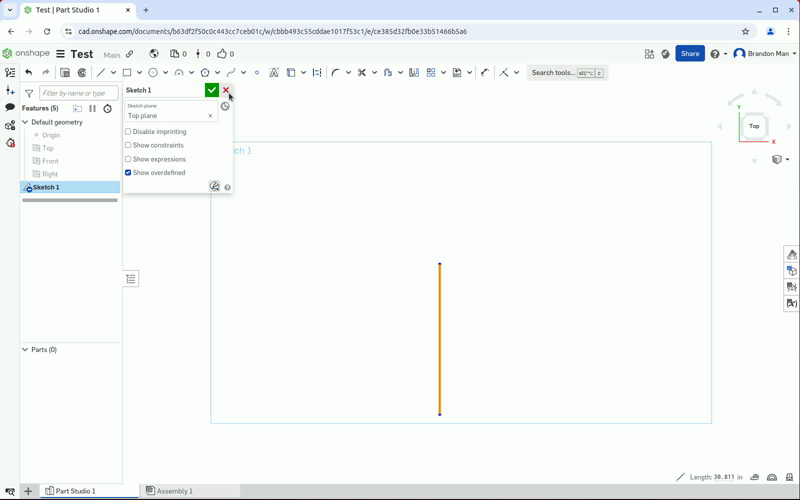
key(shift+h)
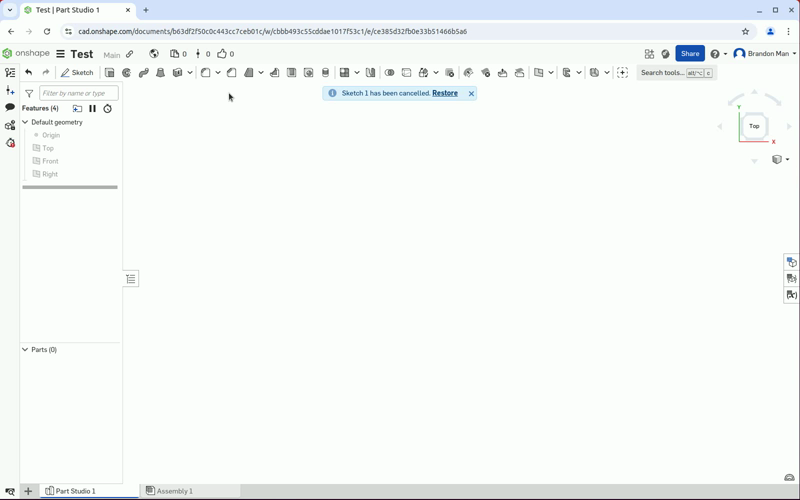
mouse_move(73, 352)
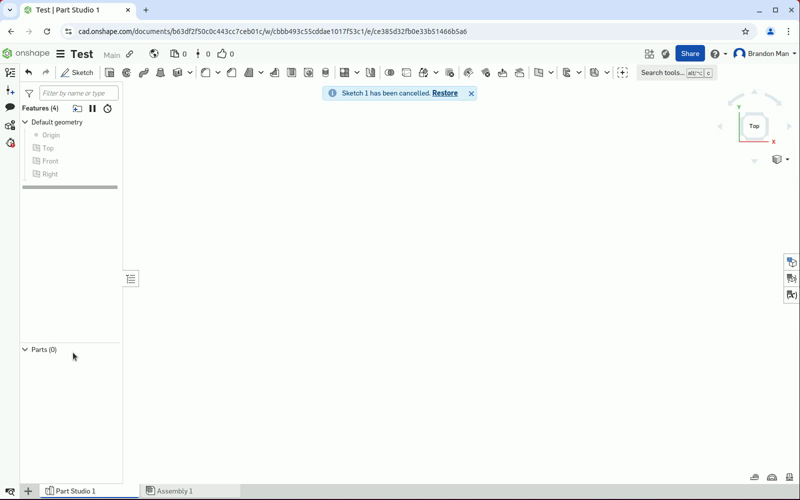
key(y)
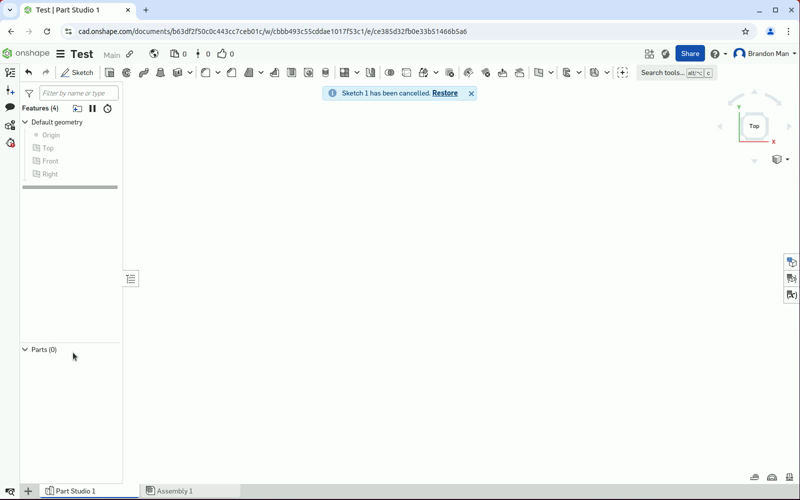
key(shift+p)
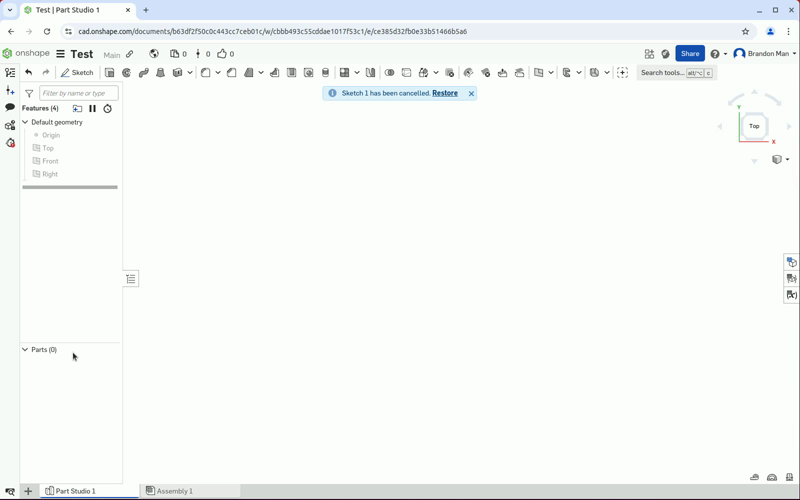
key(space)
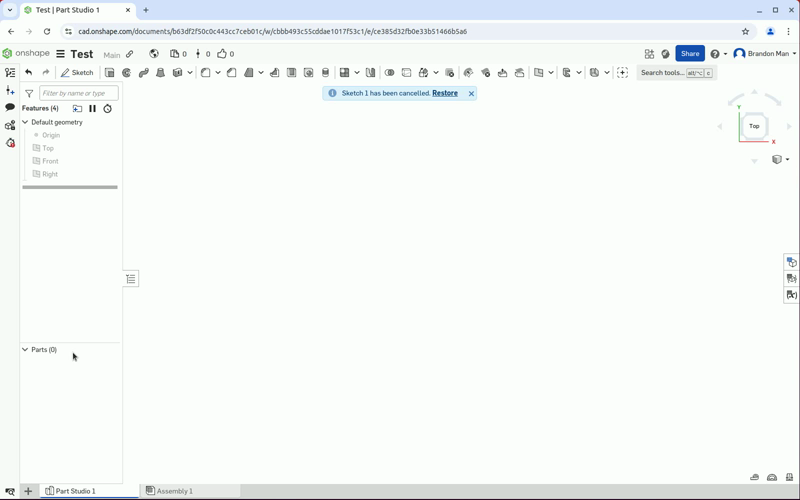
key_down(shift)
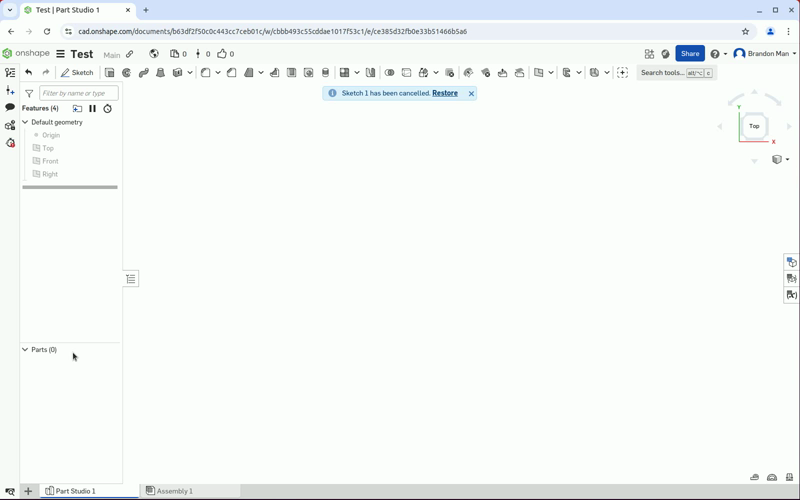
key(up)
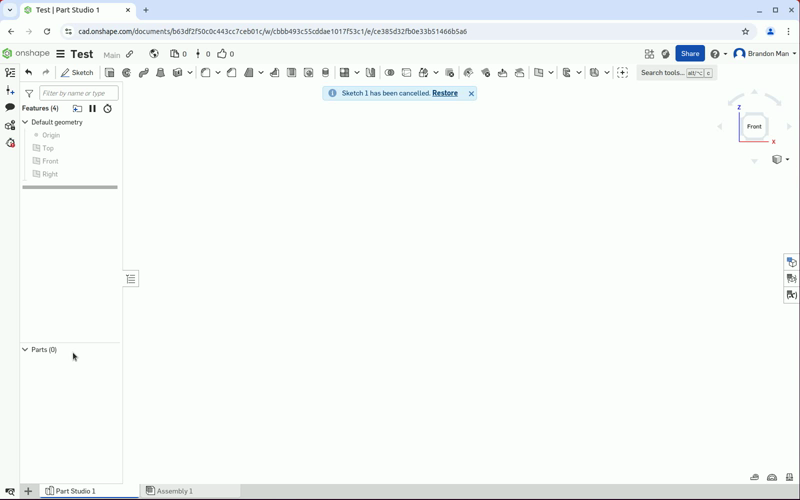
key_up(shift)
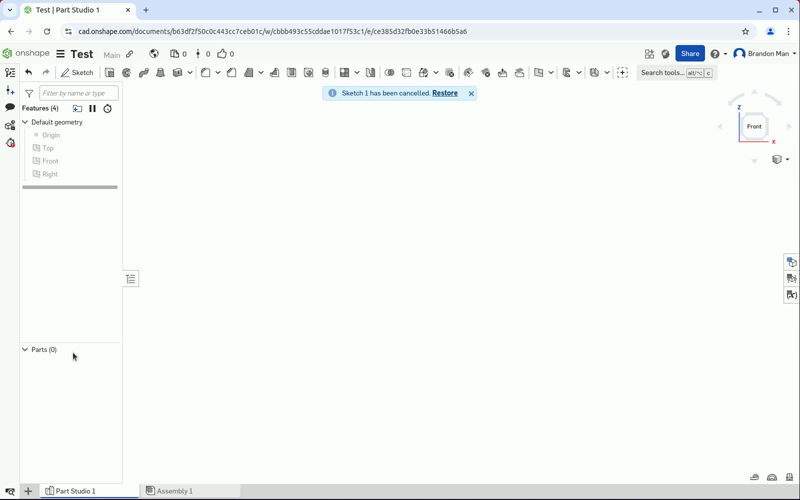
mouse_move(73, 352)
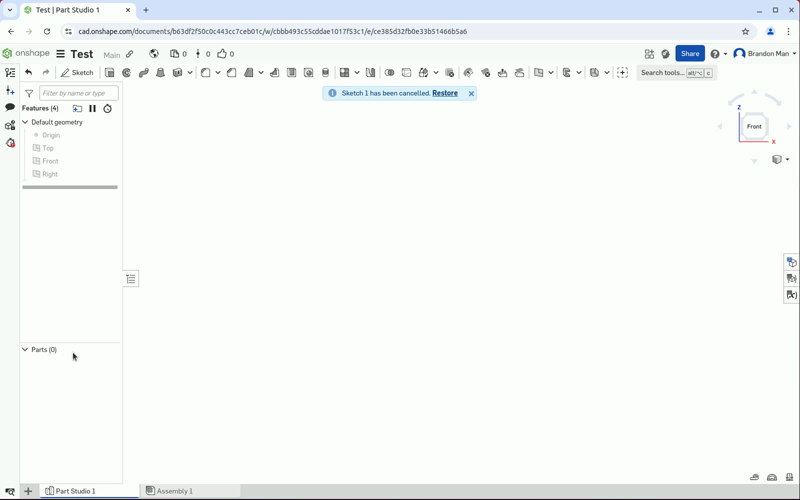
key(shift+y)
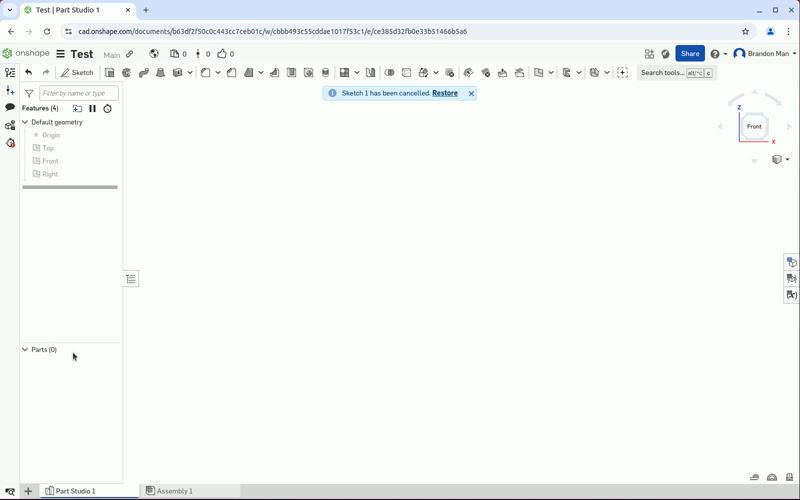
key(shift+s)
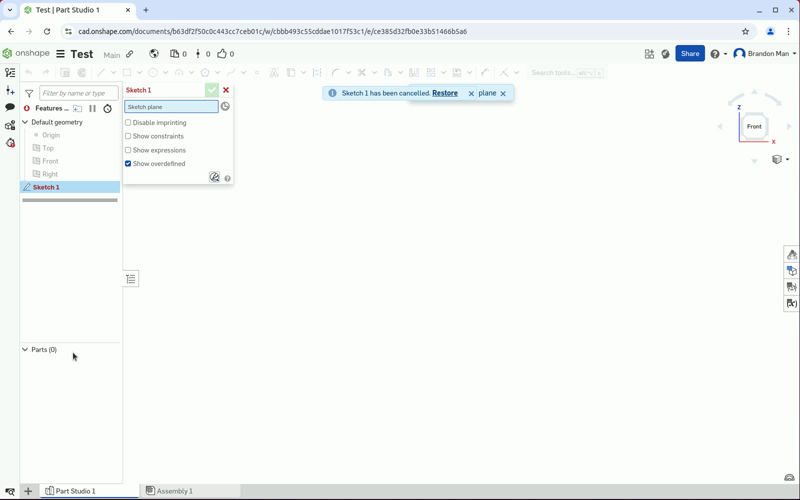
mouse_move(73, 163)
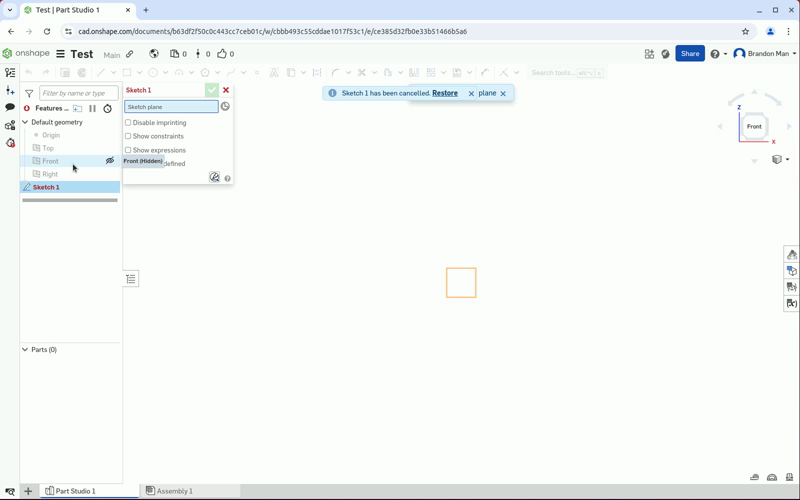
click(73, 163)
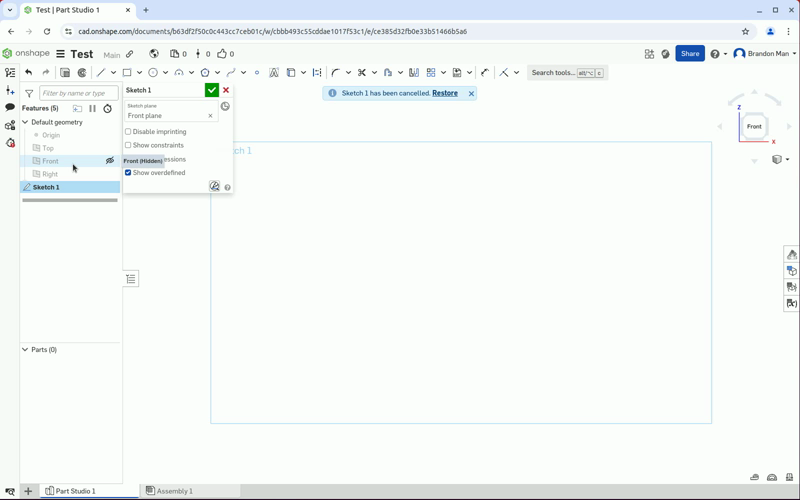
mouse_move(73, 352)
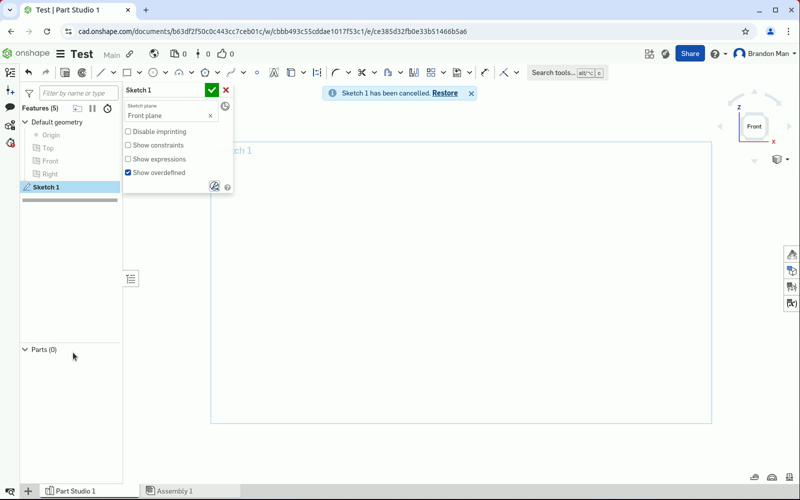
key(y)
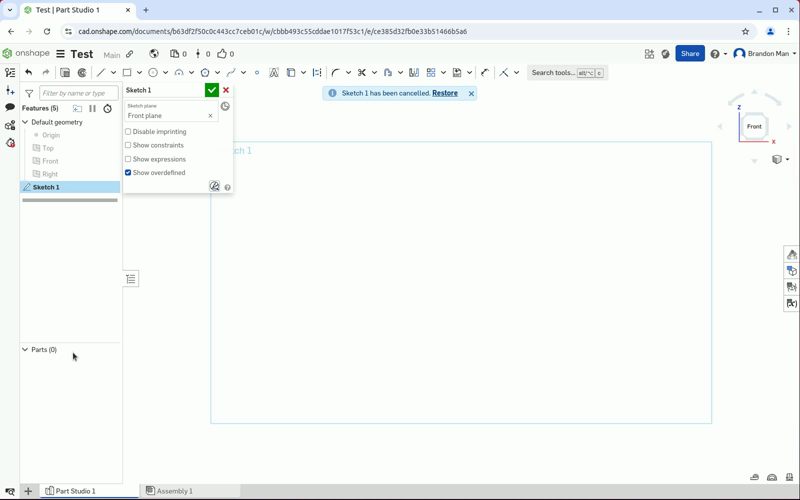
key(c)
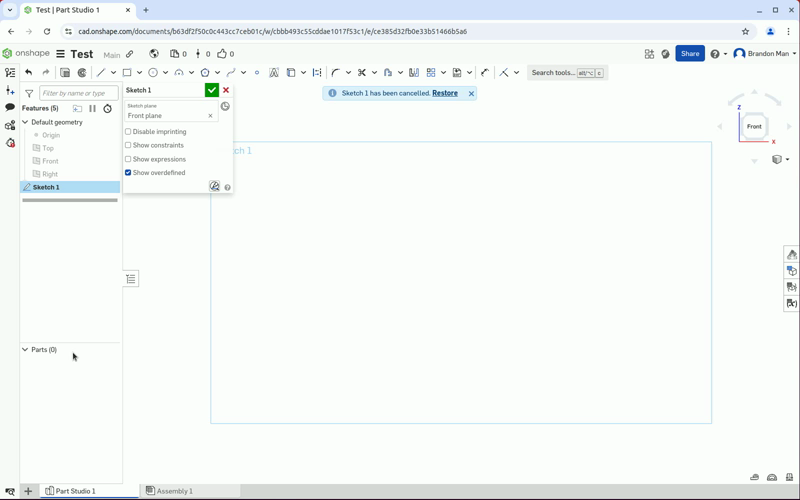
key_down(shift)
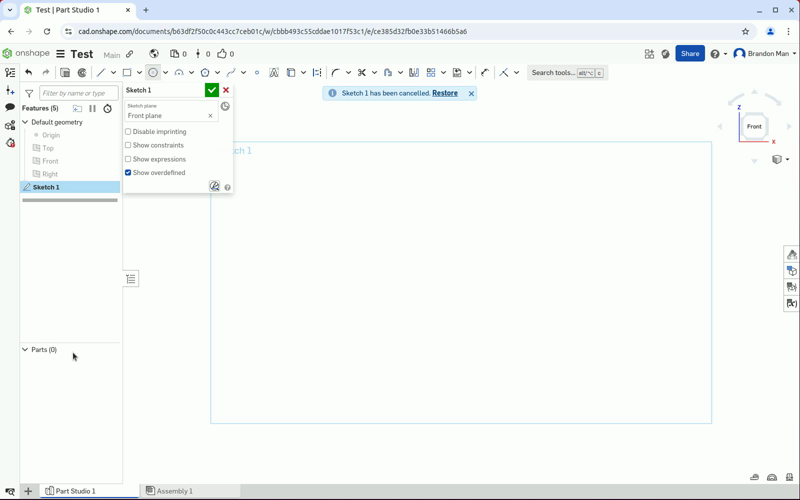
mouse_move(461, 282)
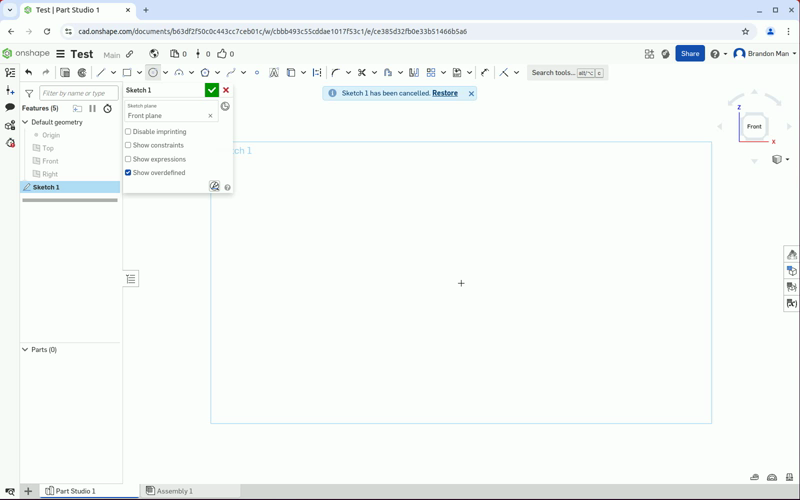
click(461, 282)
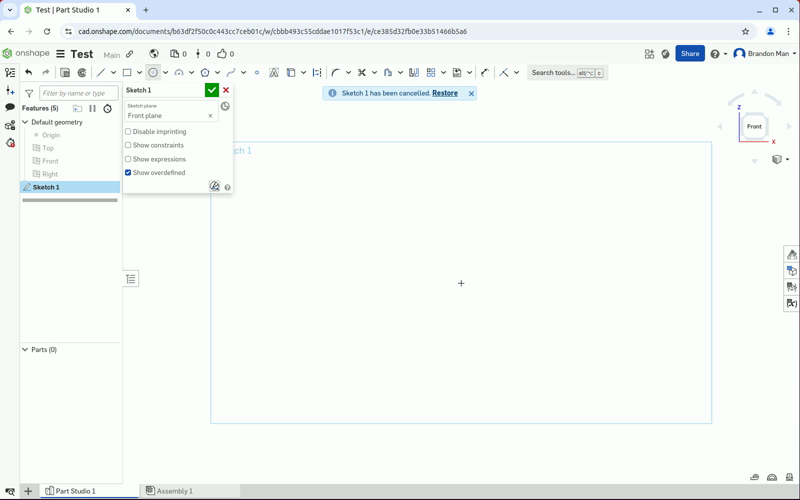
key_up(shift)
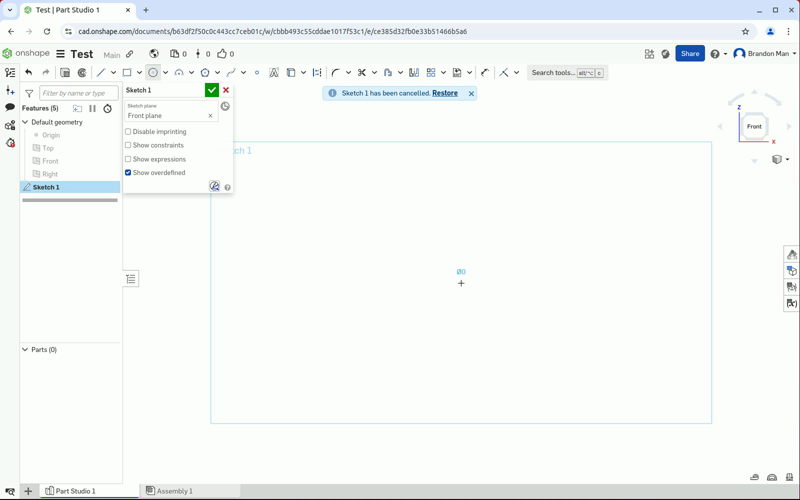
mouse_move(574, 282)
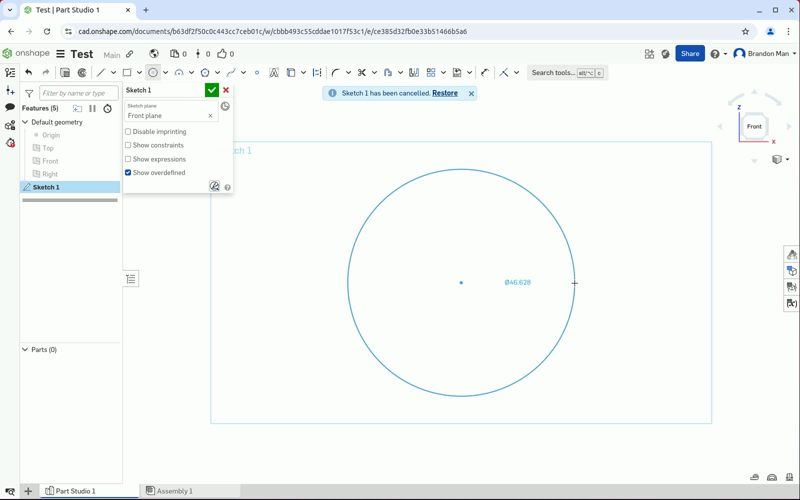
click(574, 282)
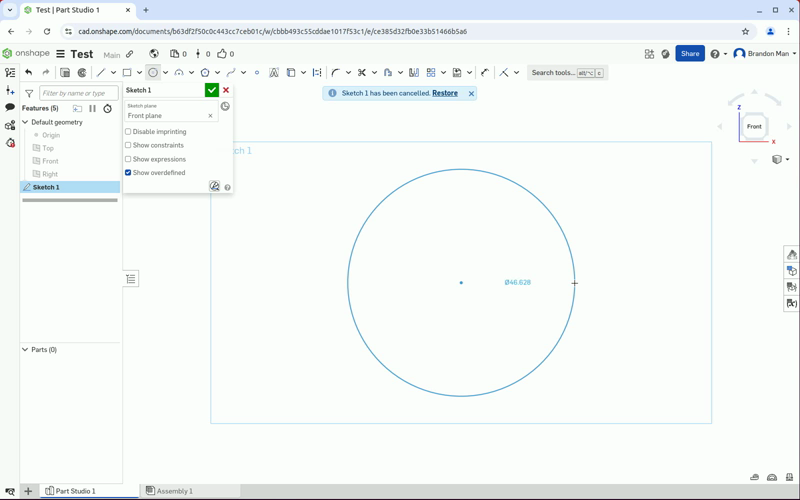
key(esc)
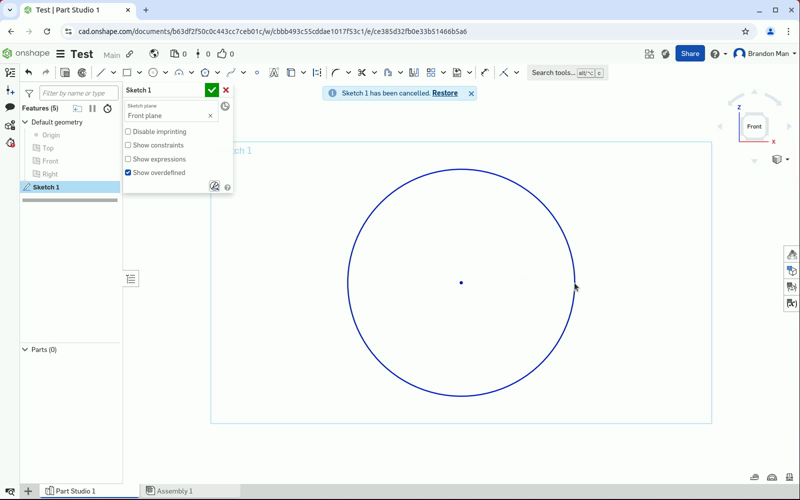
key(c)
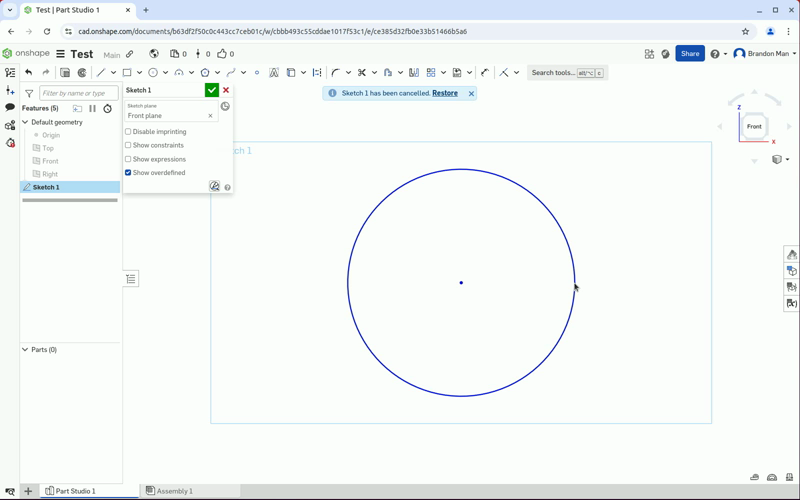
key_down(shift)
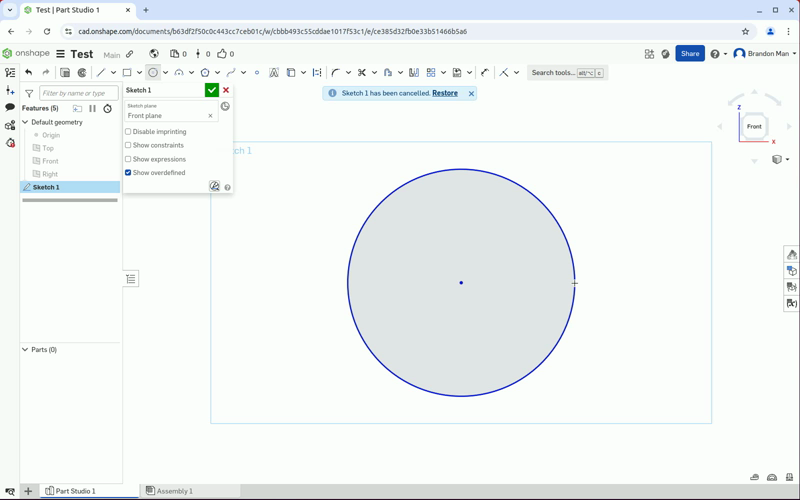
mouse_move(461, 282)
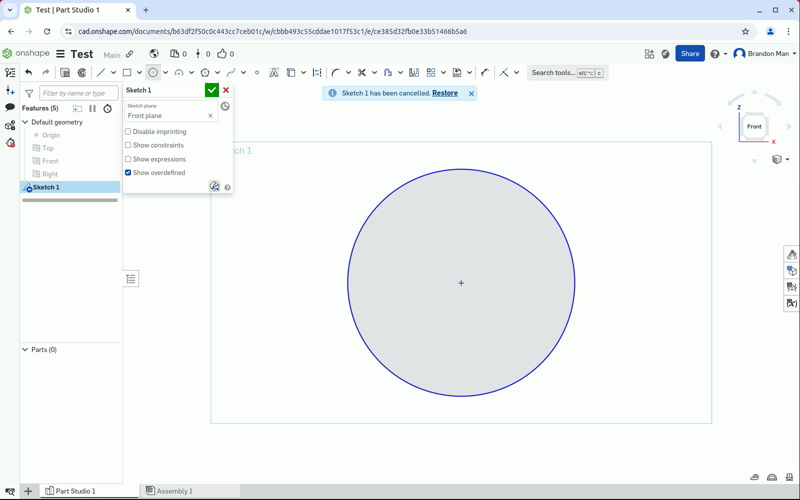
click(461, 282)
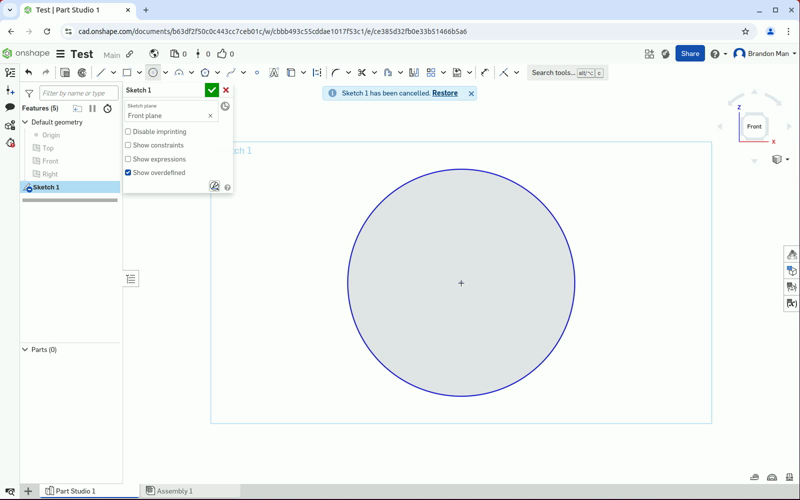
key_up(shift)
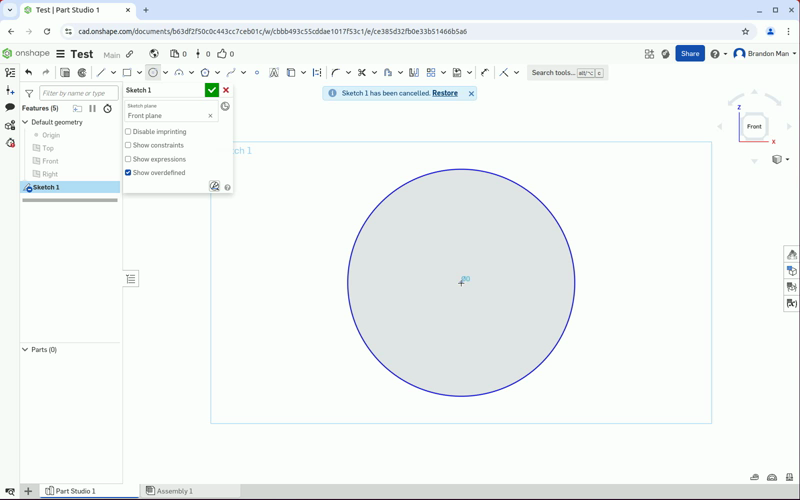
mouse_move(550, 282)
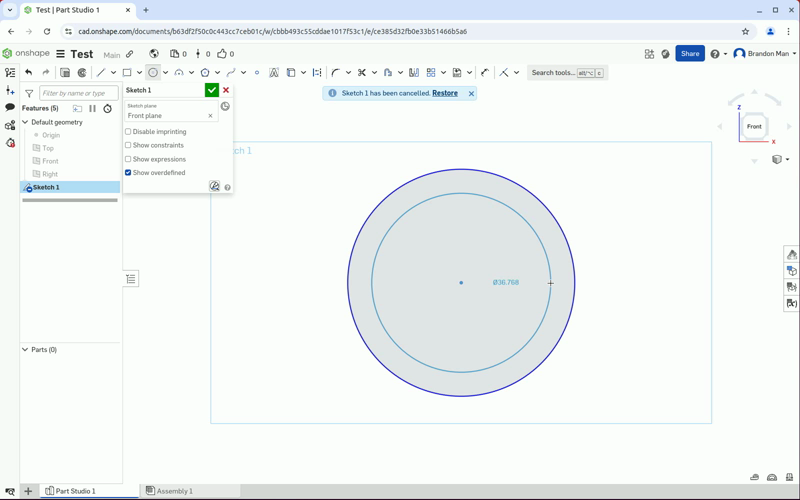
click(550, 282)
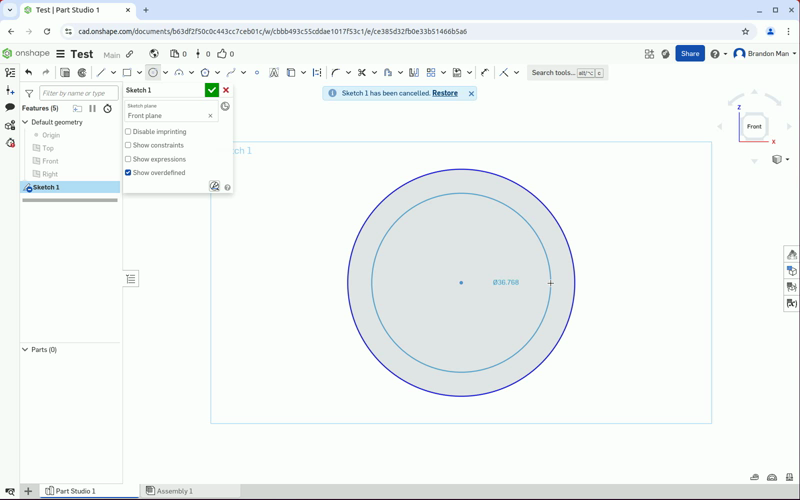
key(esc)
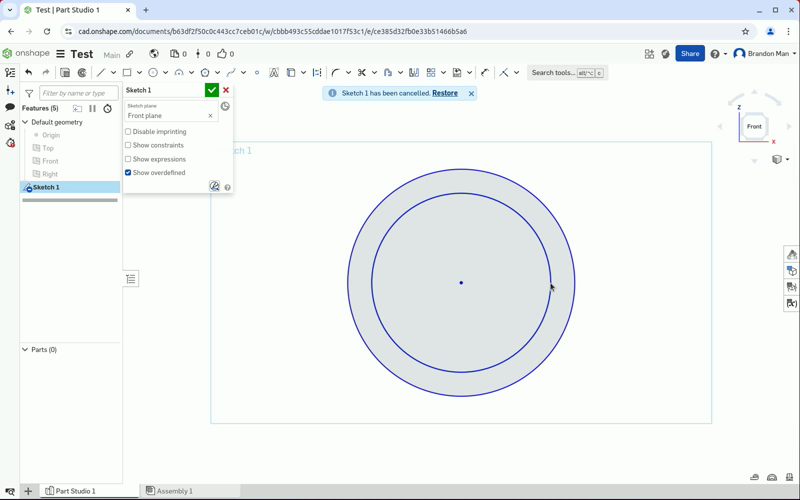
mouse_move(390, 213)
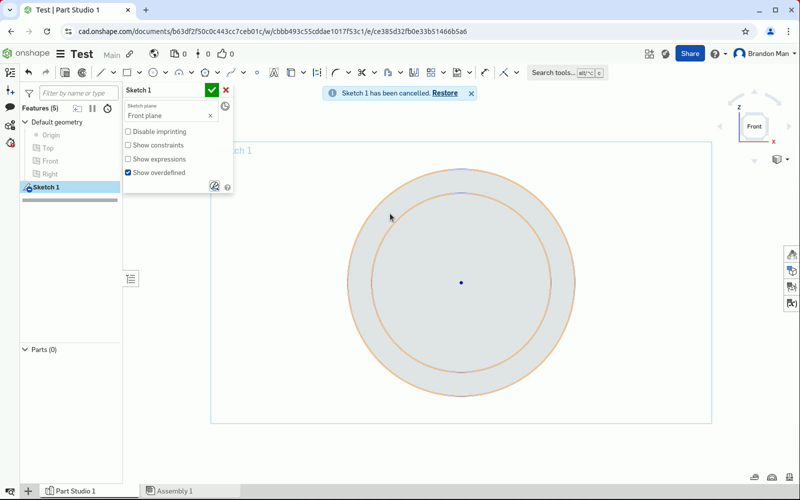
click(390, 213)
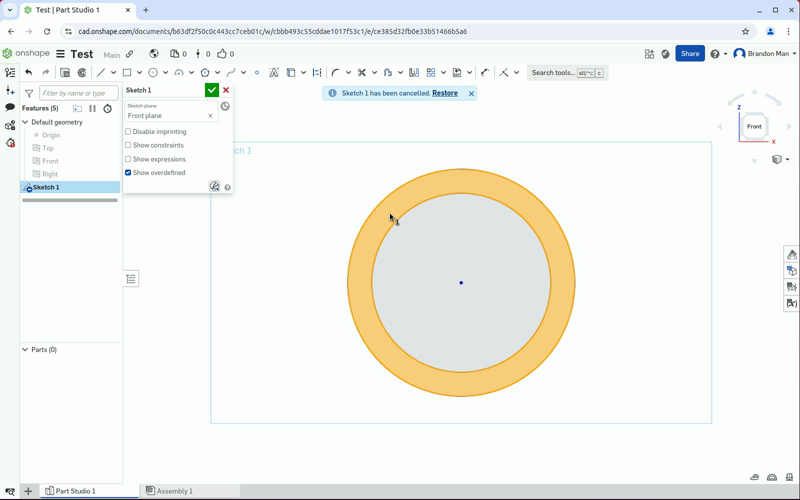
mouse_move(73, 352)
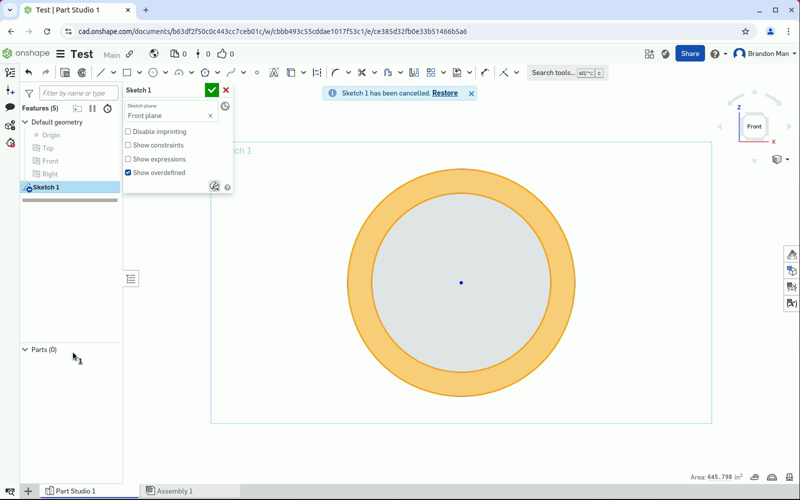
key(shift+y)
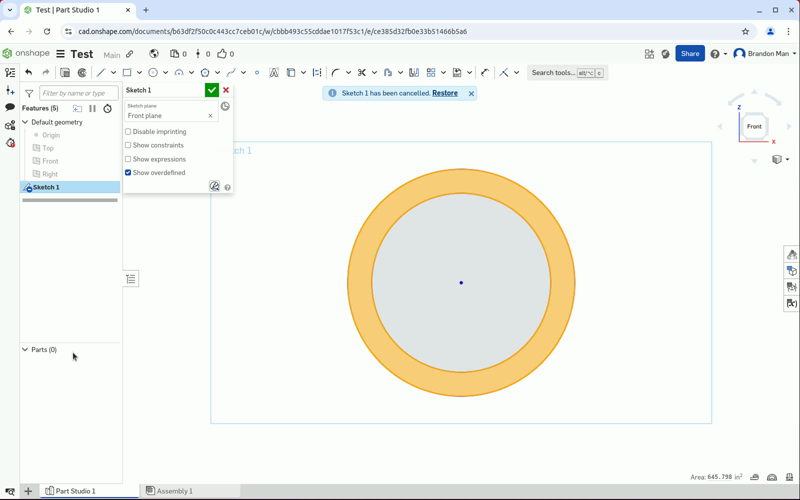
key(shift+e)
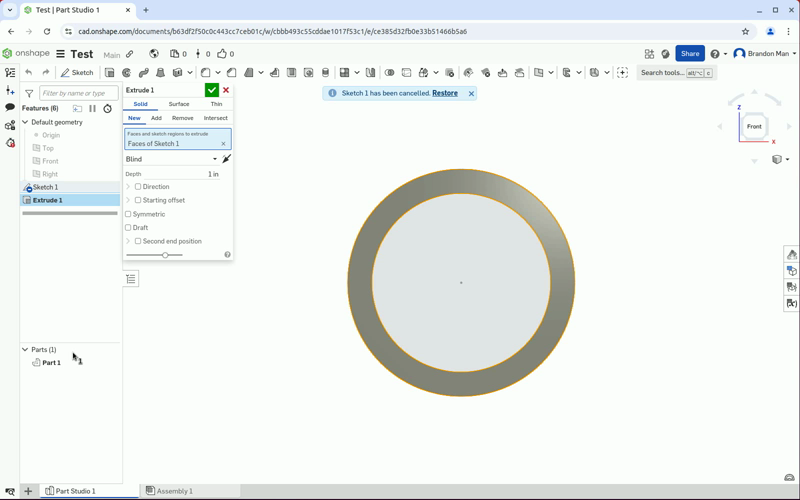
mouse_move(143, 106)
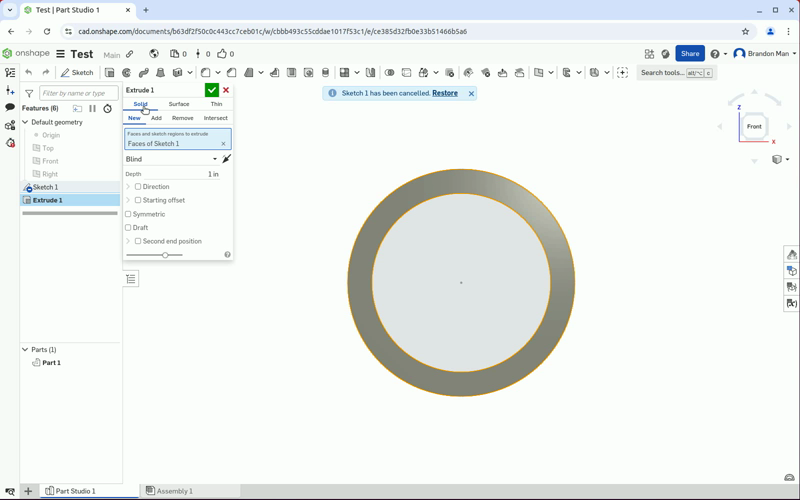
click(143, 106)
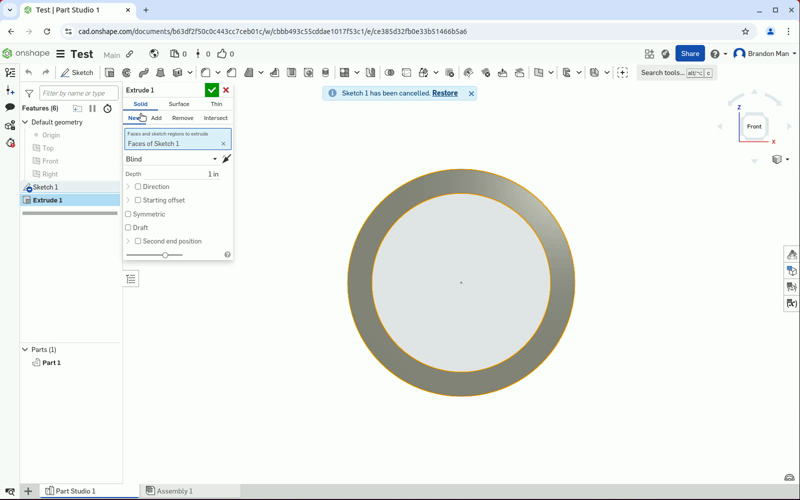
mouse_move(137, 120)
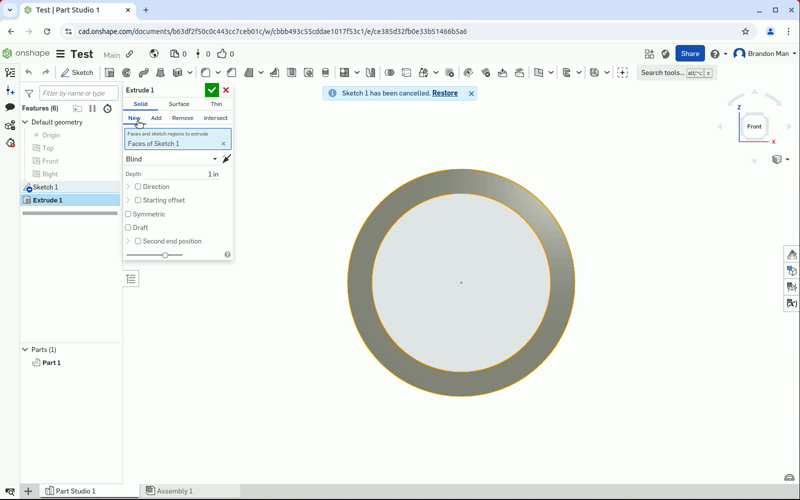
click(137, 120)
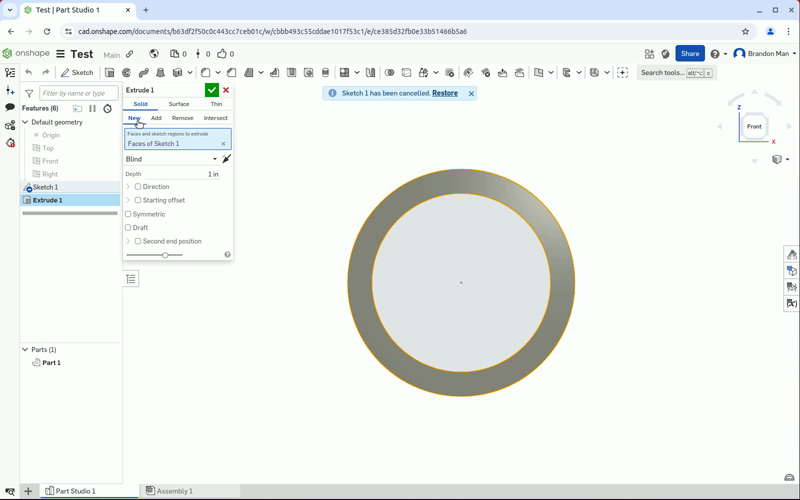
key(tab, 4)
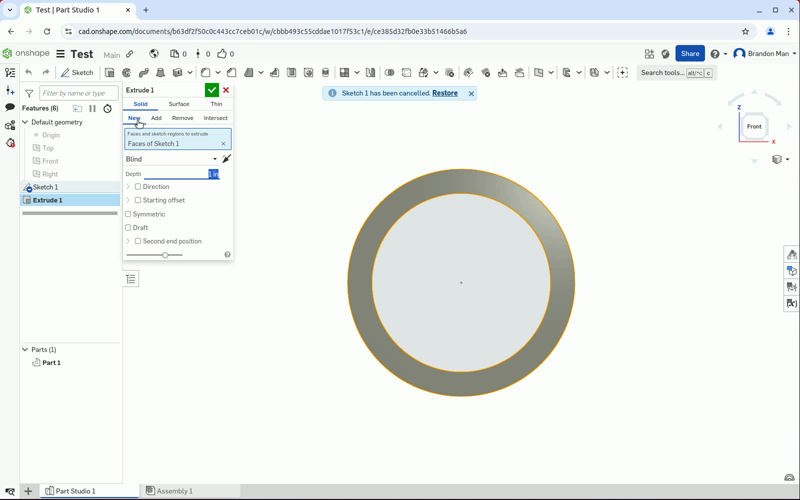
text(4.574)
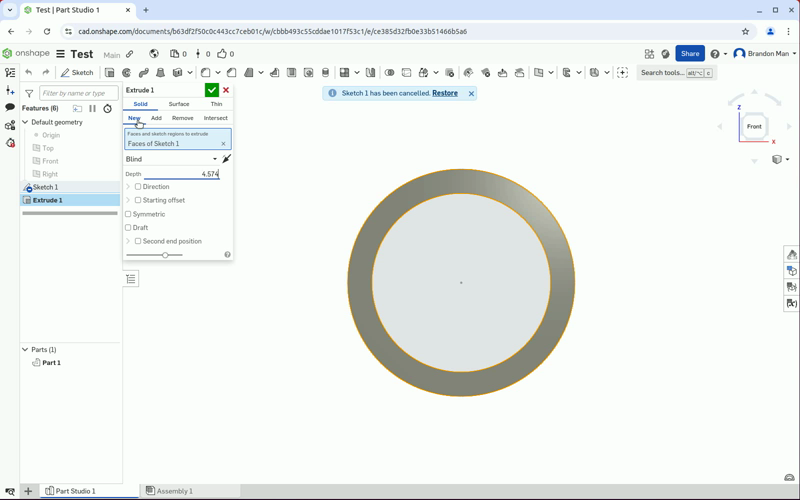
key(enter)
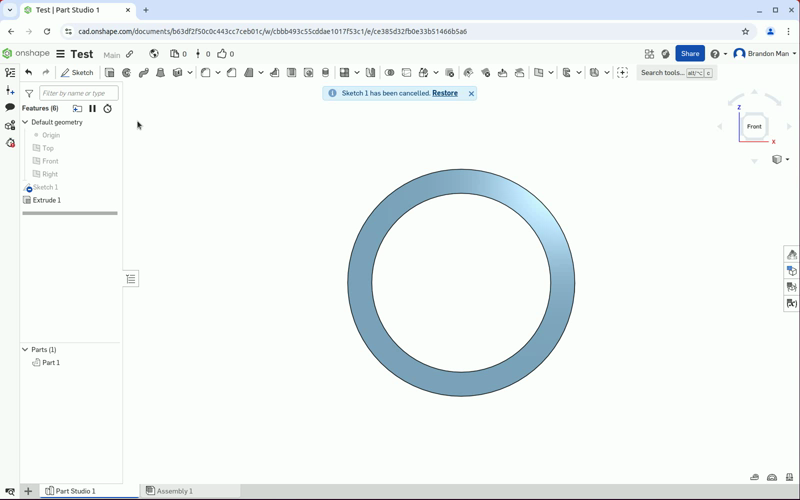
key(shift+h)
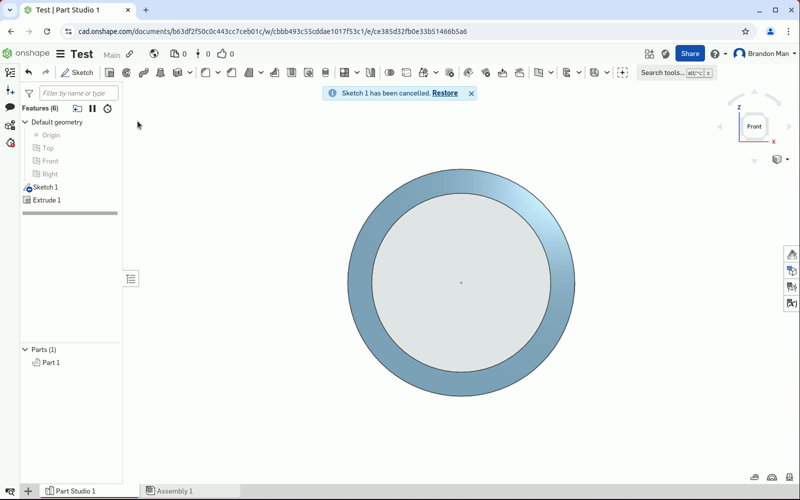
key(shift+h)
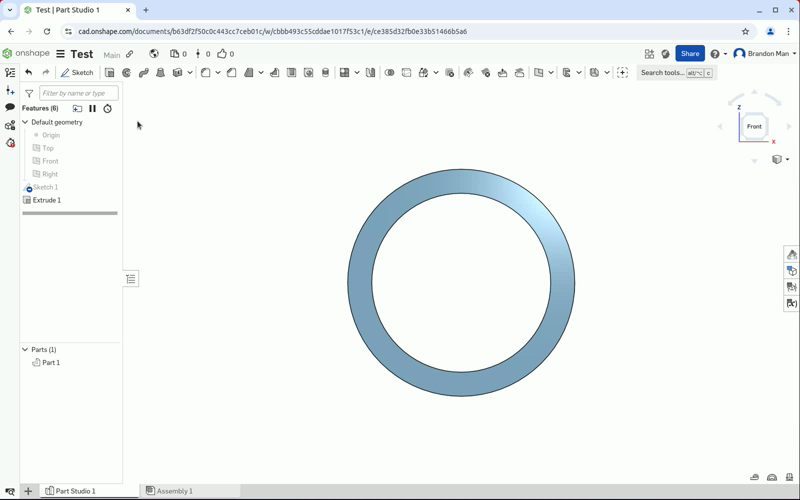
mouse_move(73, 189)
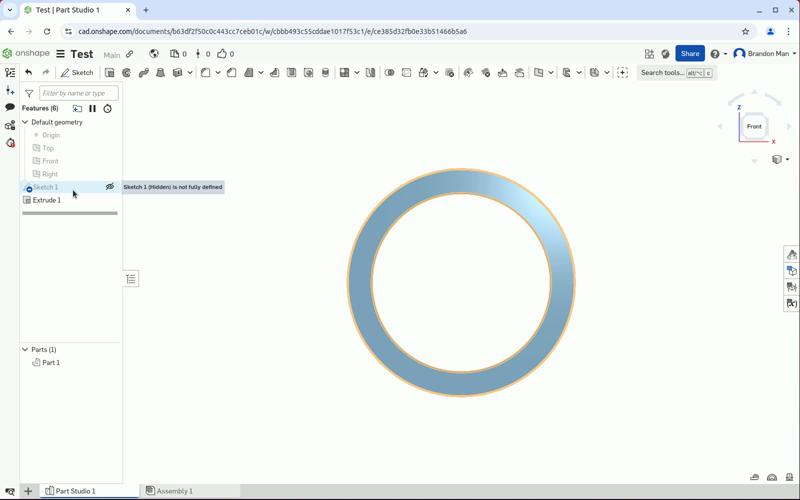
click(73, 189)
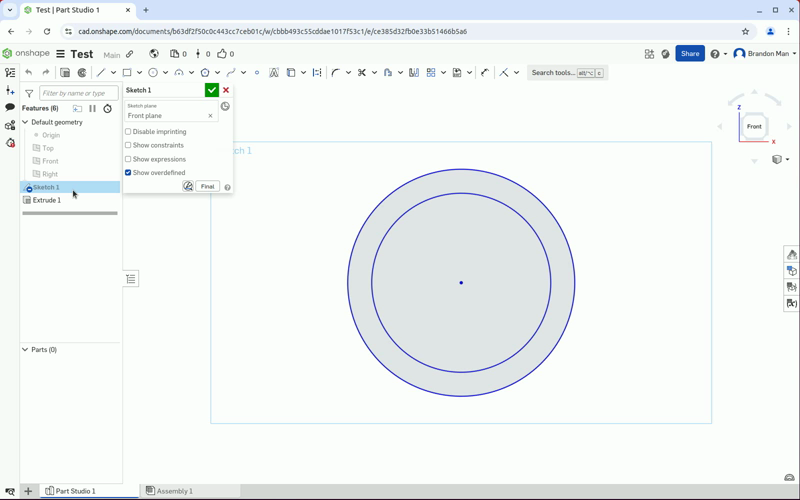
mouse_move(229, 92)
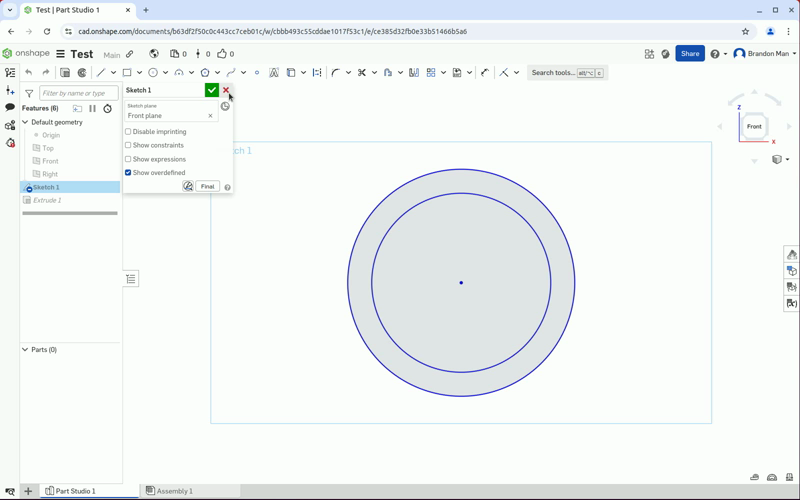
click(229, 92)
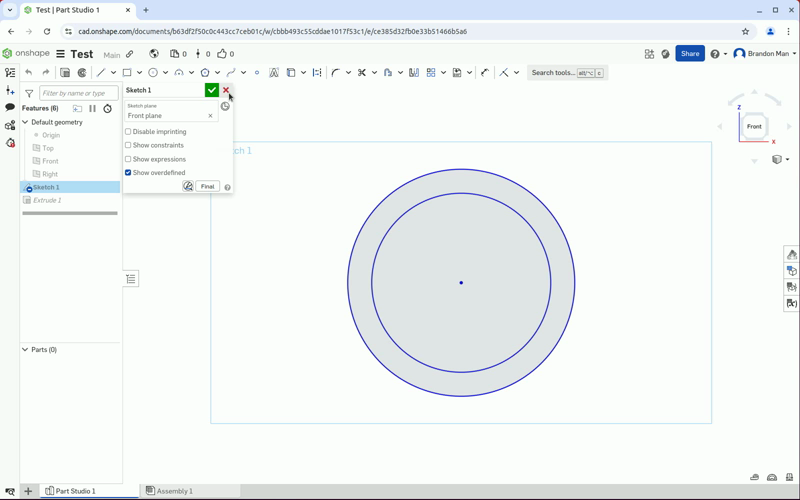
key(shift+s)
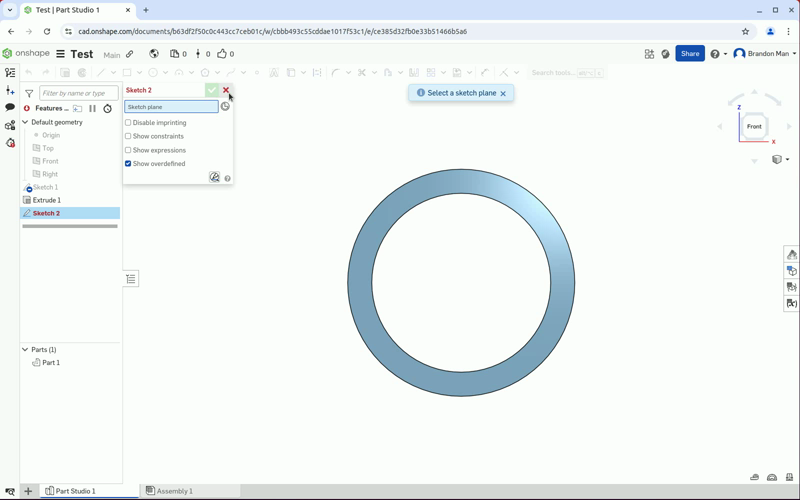
mouse_move(73, 163)
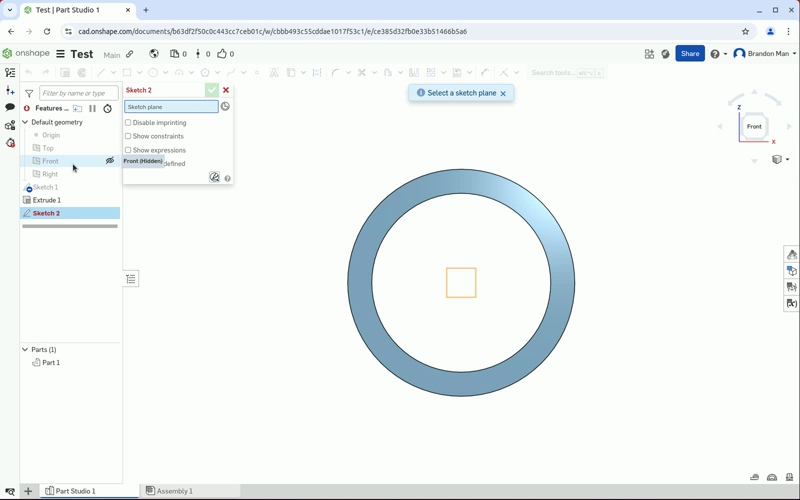
click(73, 163)
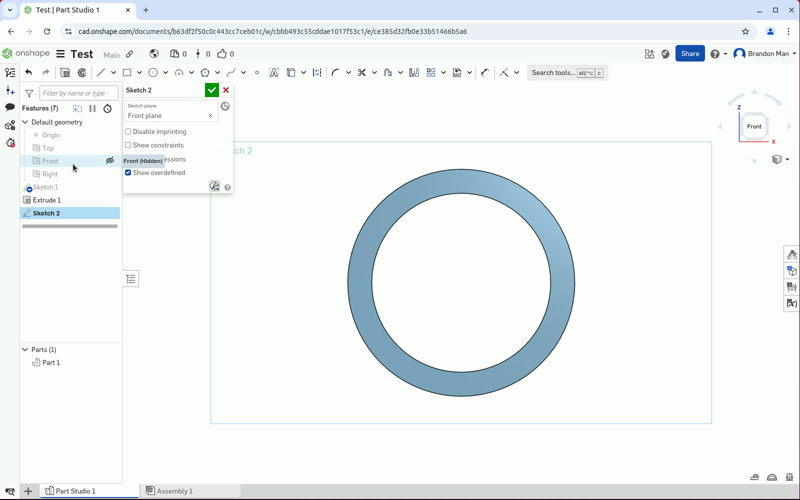
mouse_move(73, 352)
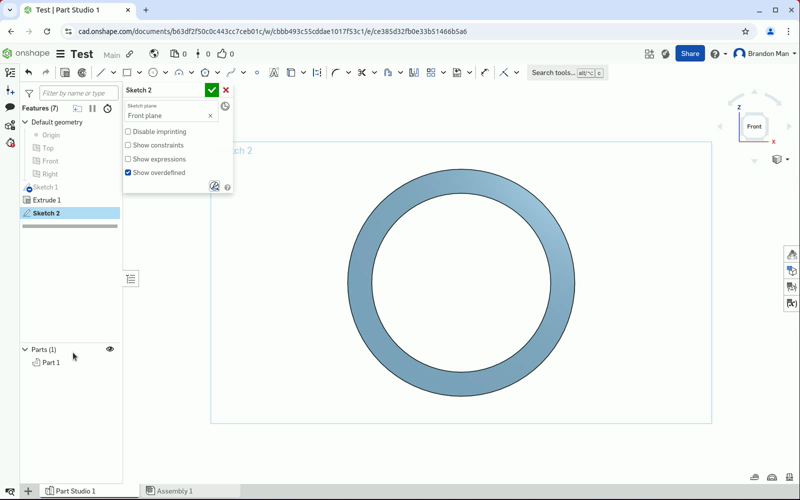
key(y)
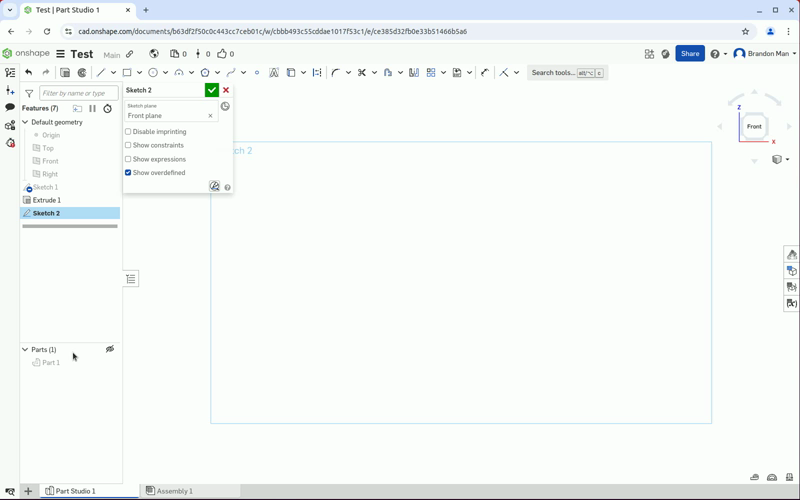
key(c)
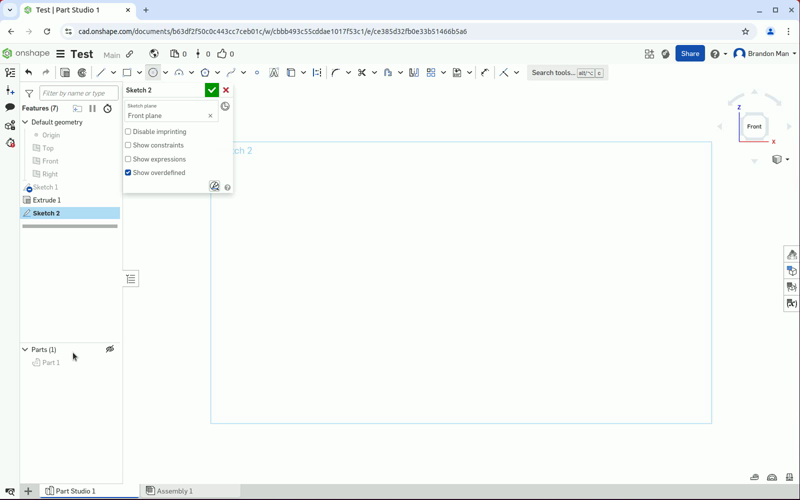
key_down(shift)
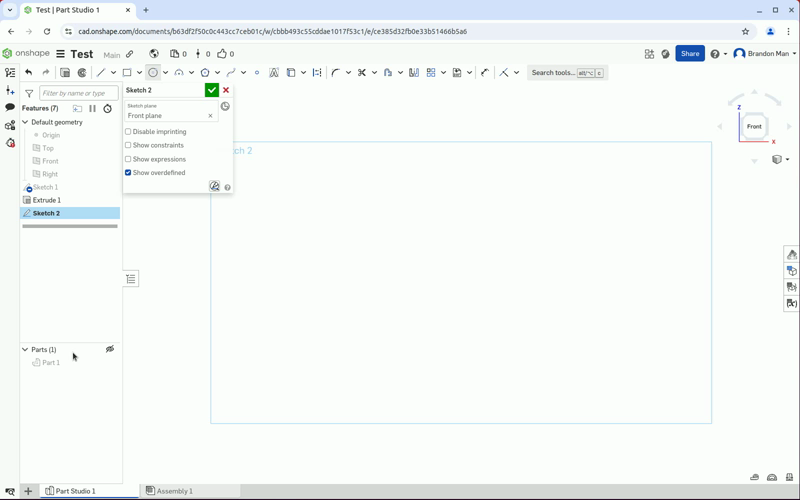
mouse_move(461, 282)
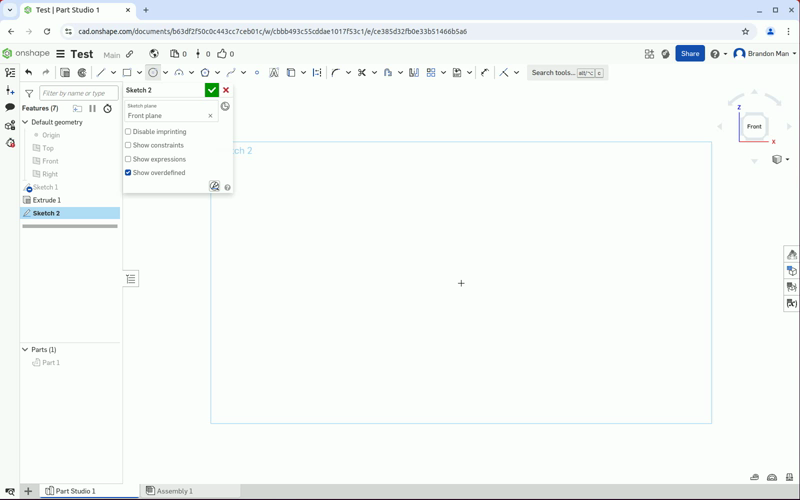
click(461, 282)
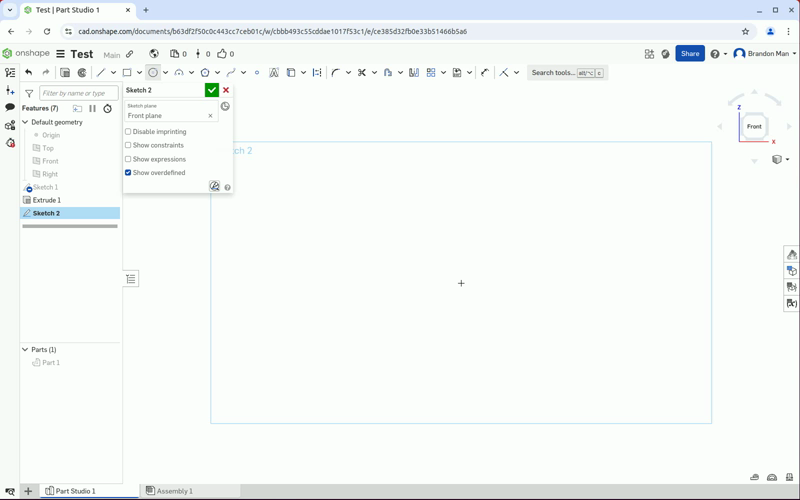
key_up(shift)
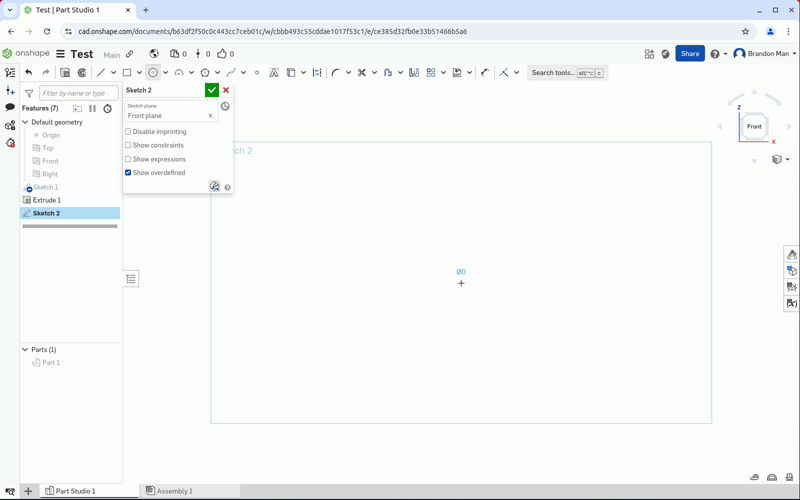
mouse_move(552, 282)
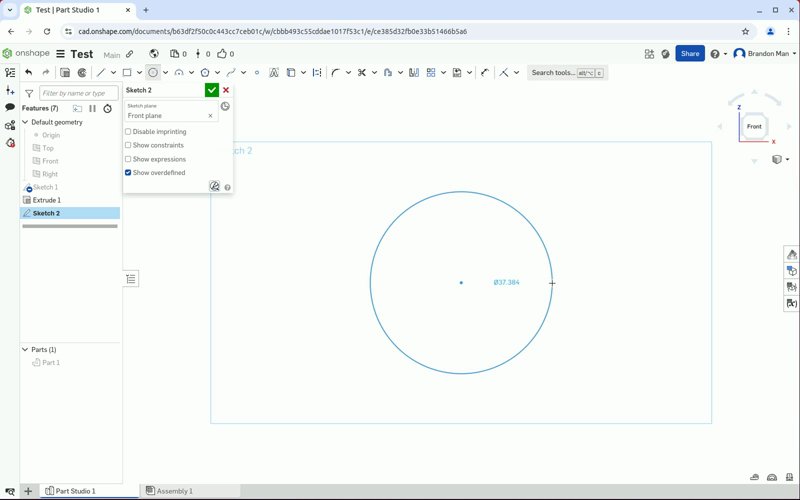
click(552, 282)
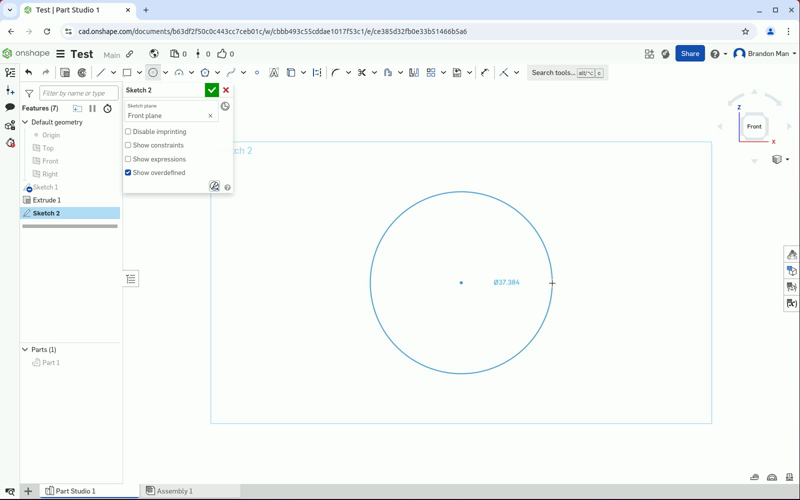
key(esc)
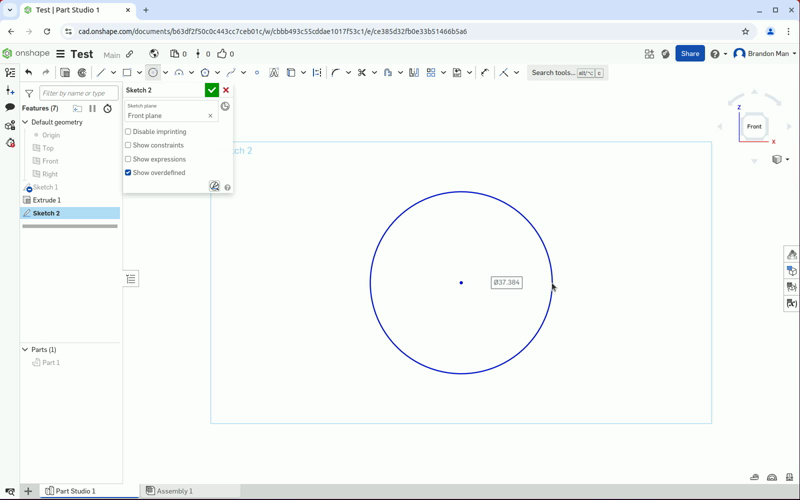
mouse_move(495, 246)
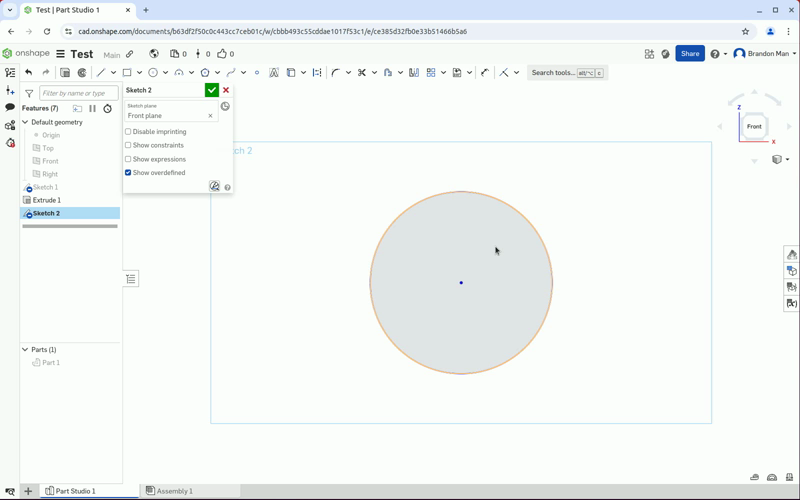
click(495, 246)
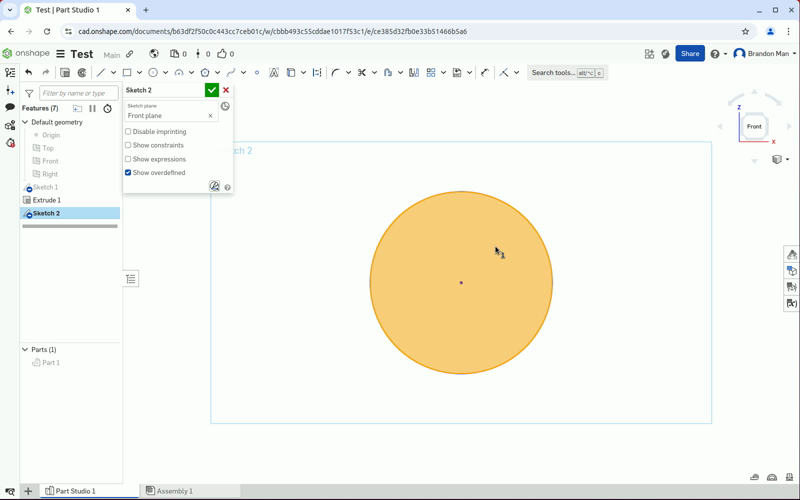
mouse_move(73, 352)
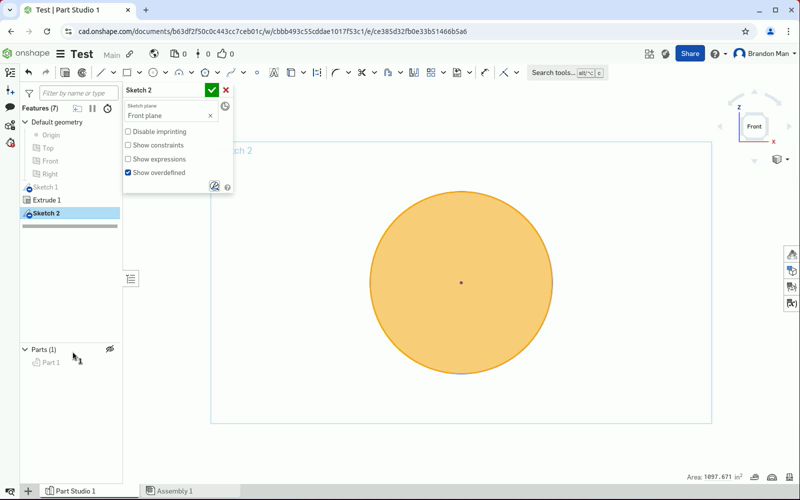
key(shift+y)
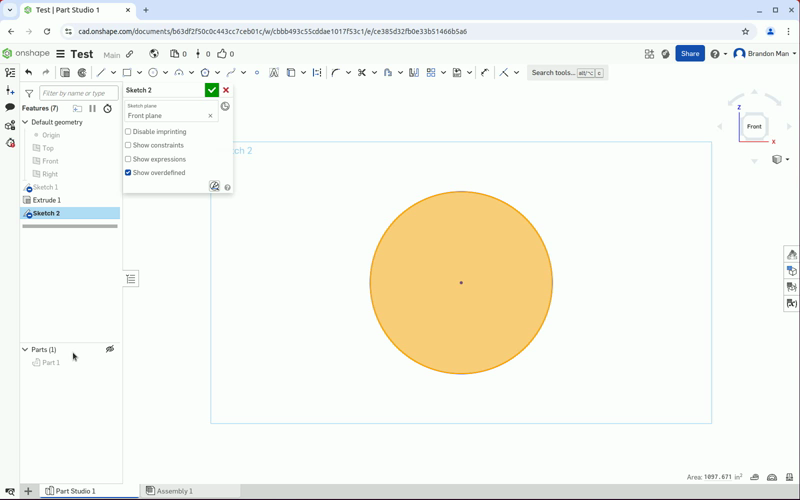
key(shift+e)
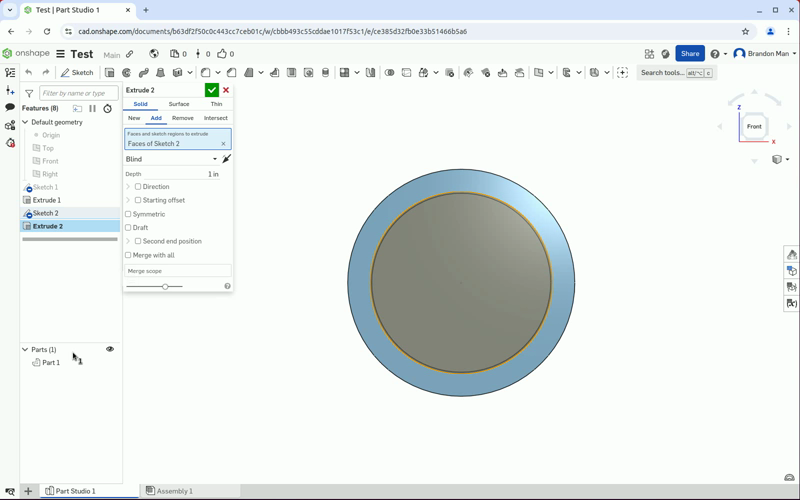
mouse_move(143, 106)
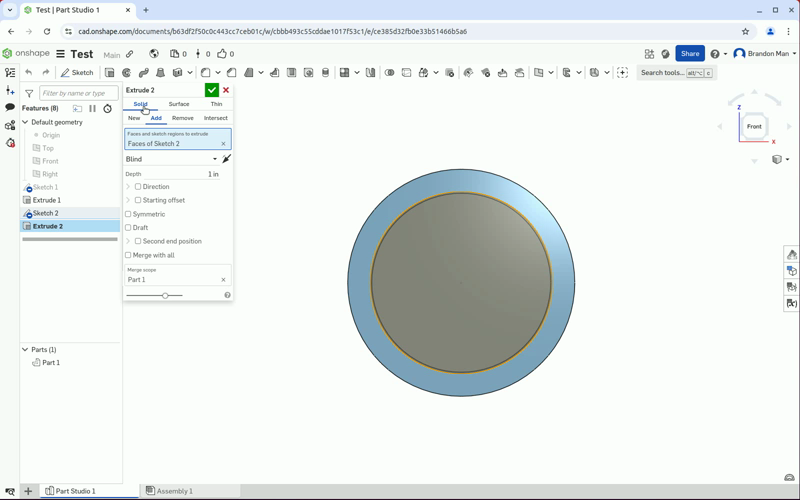
click(143, 106)
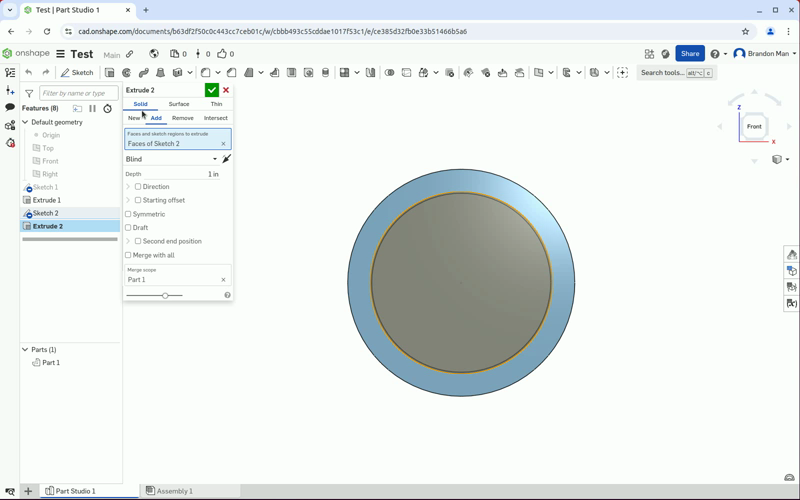
mouse_move(137, 120)
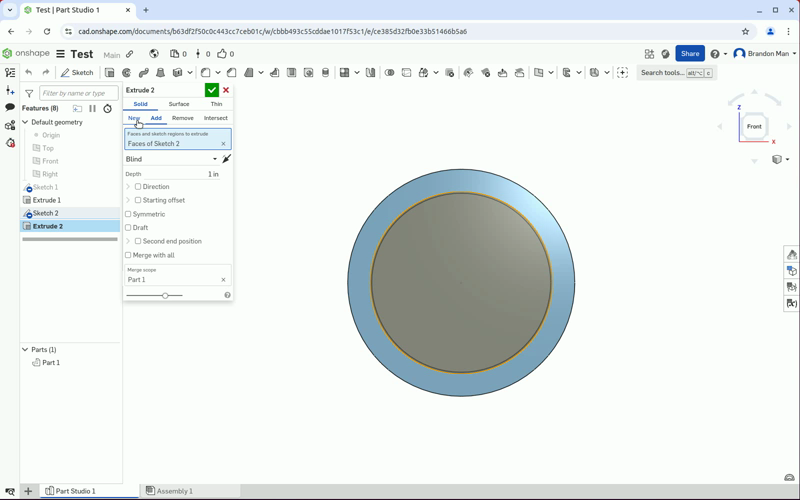
click(137, 120)
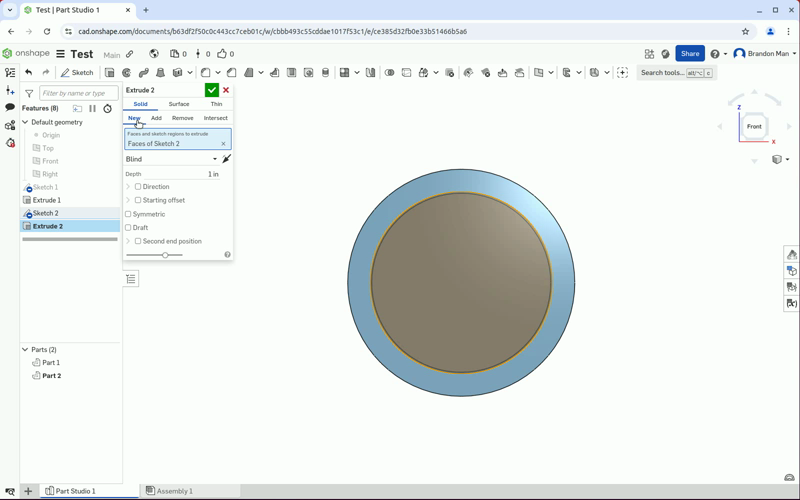
key(tab, 4)
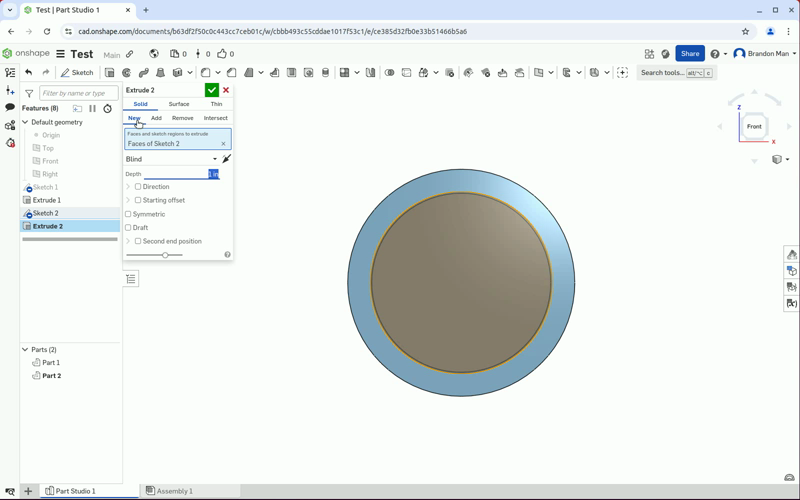
text(4.574)
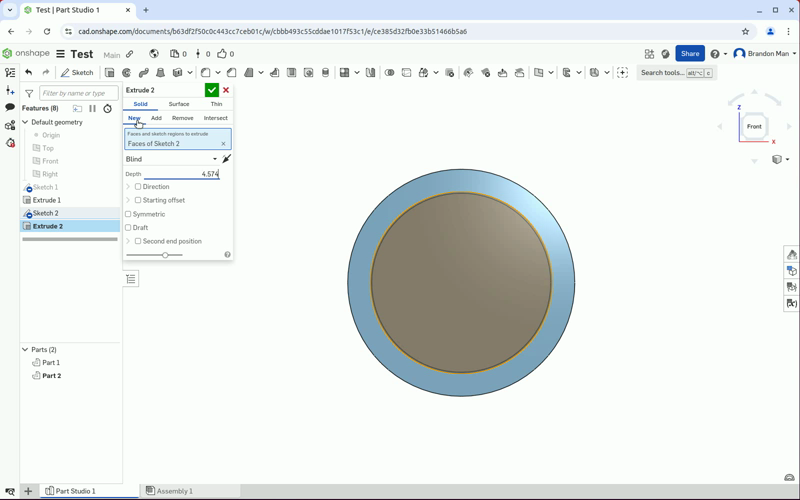
key(enter)
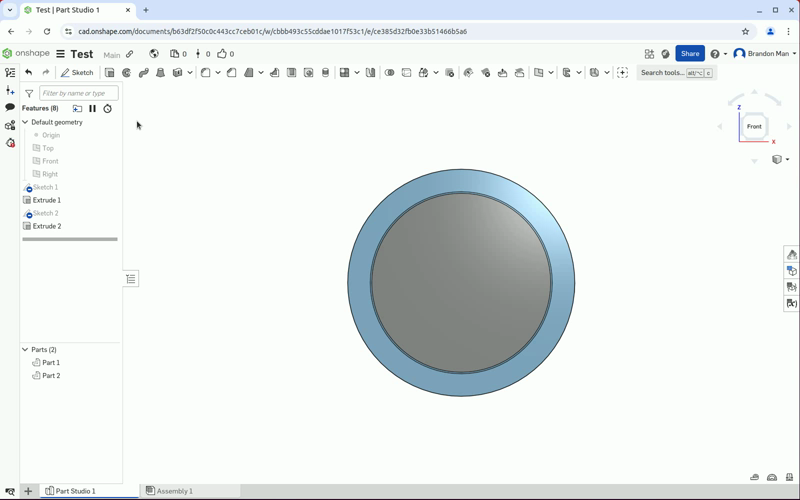
key(shift+h)
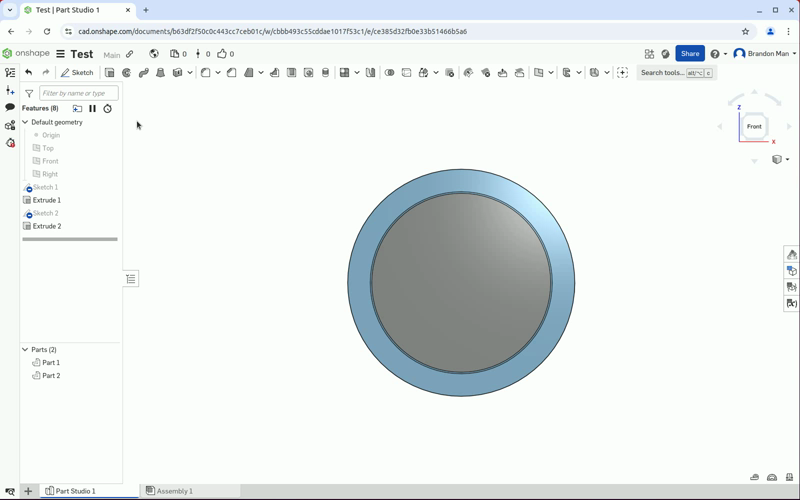
key(shift+h)
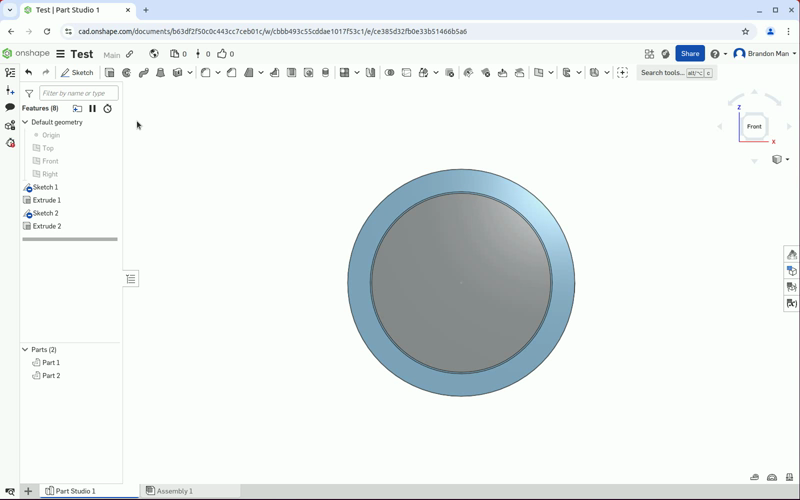
key(shift+7)
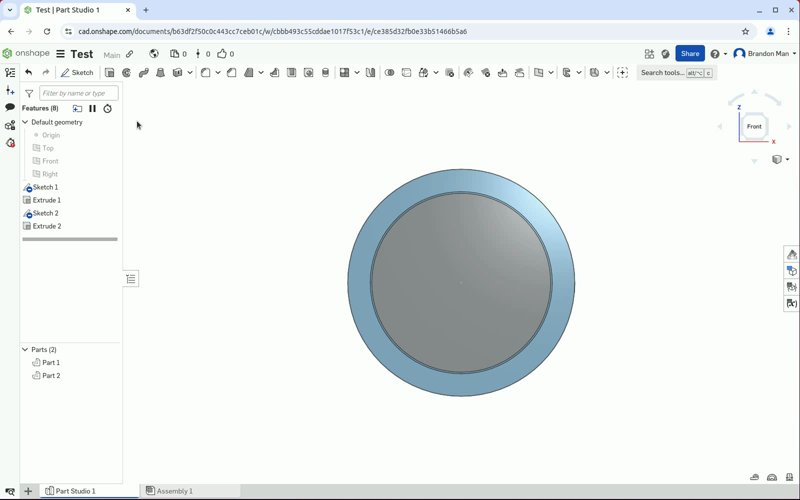
key(left, 2)
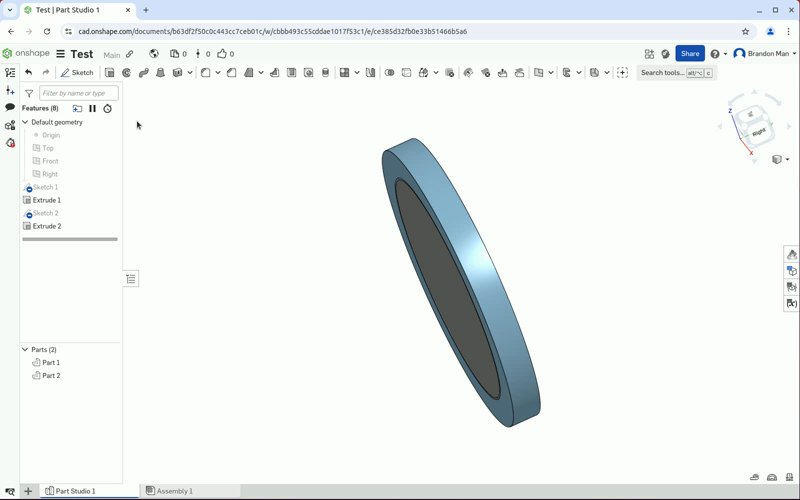
key(down, 2)
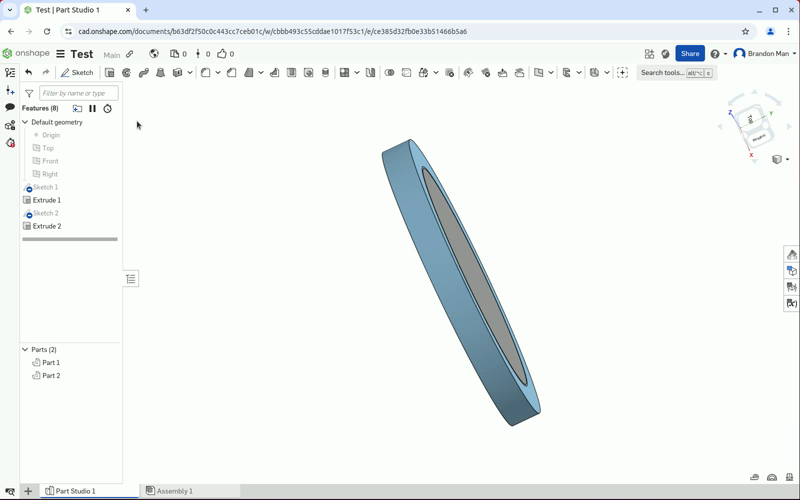
key(up, 2)
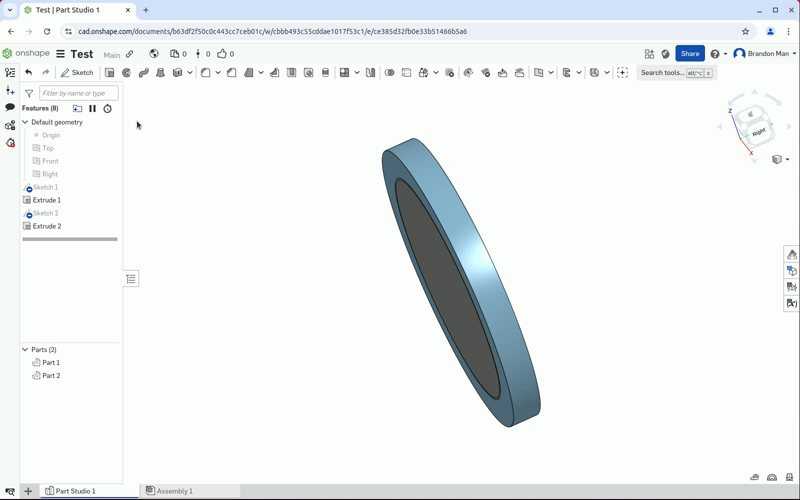
key(right, 2)
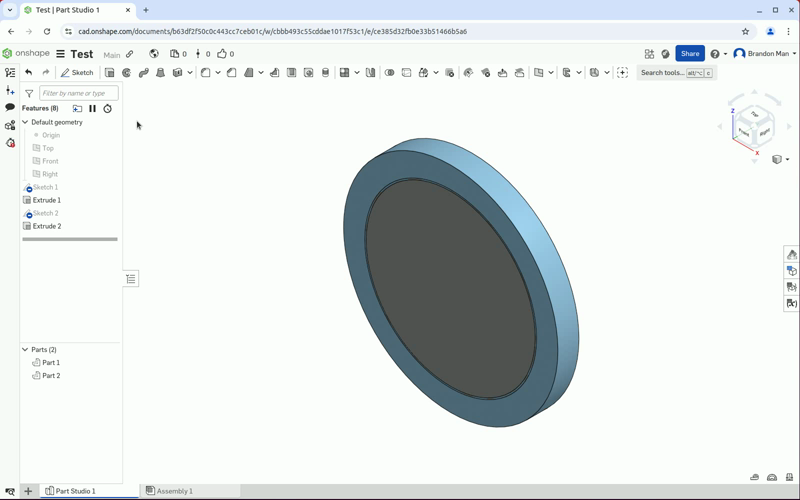
mouse_move(73, 189)
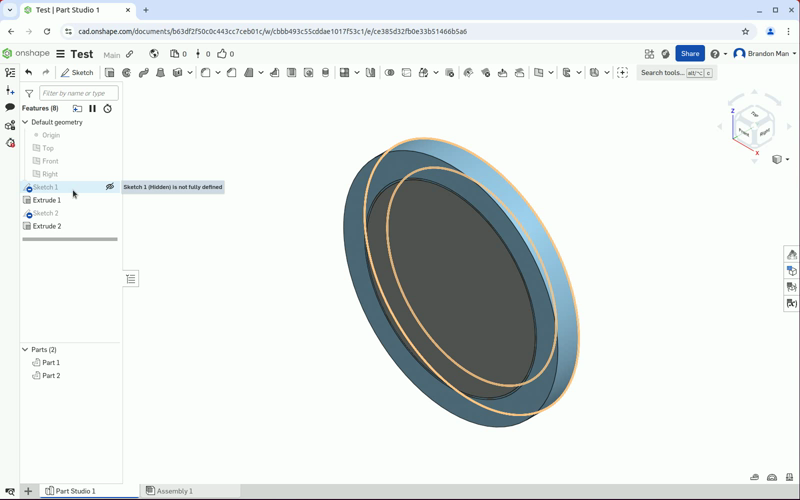
click(73, 189)